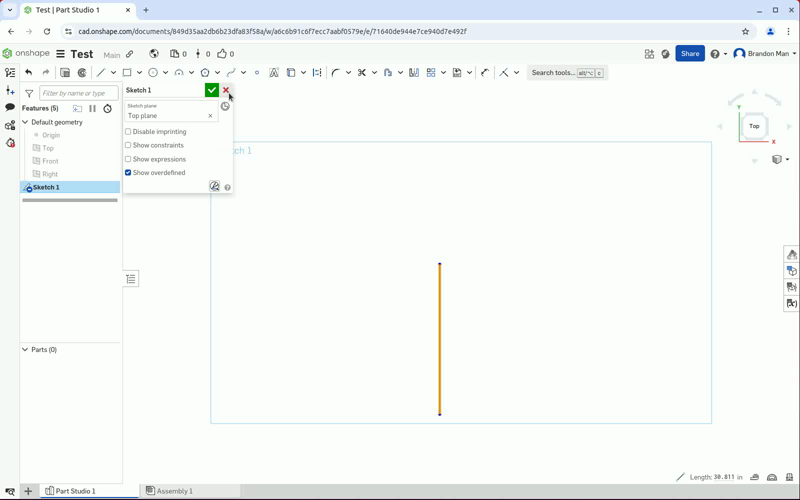
key(shift+h)
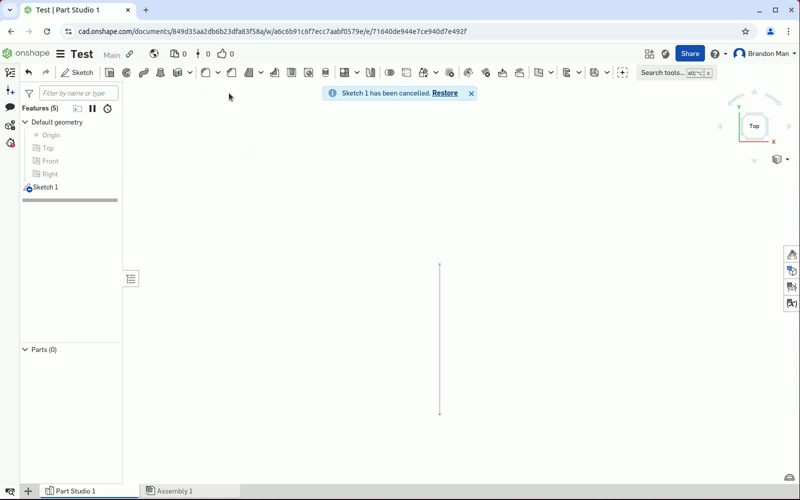
key(shift+s)
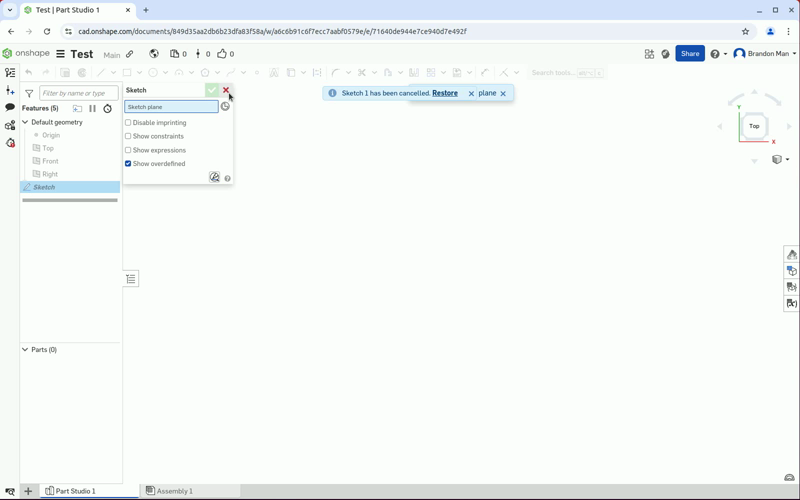
mouse_move(73, 150)
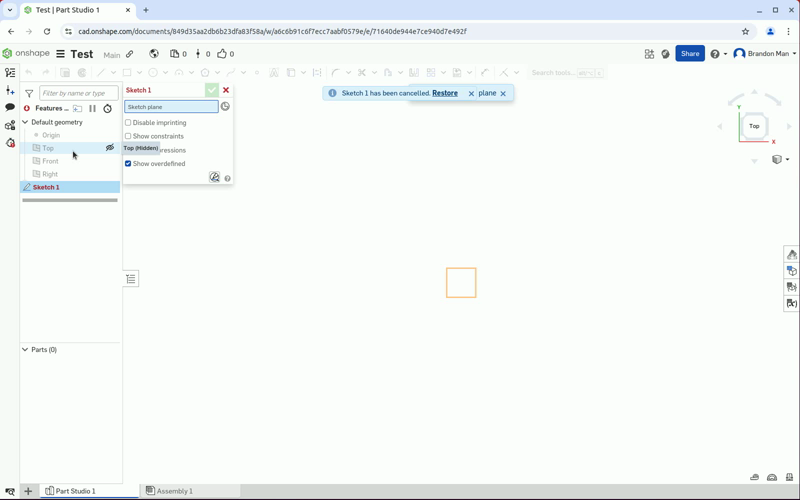
click(73, 150)
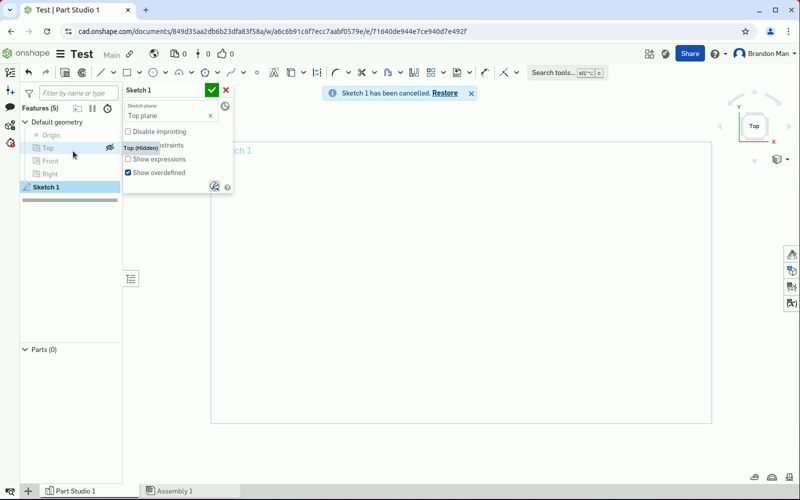
mouse_move(73, 352)
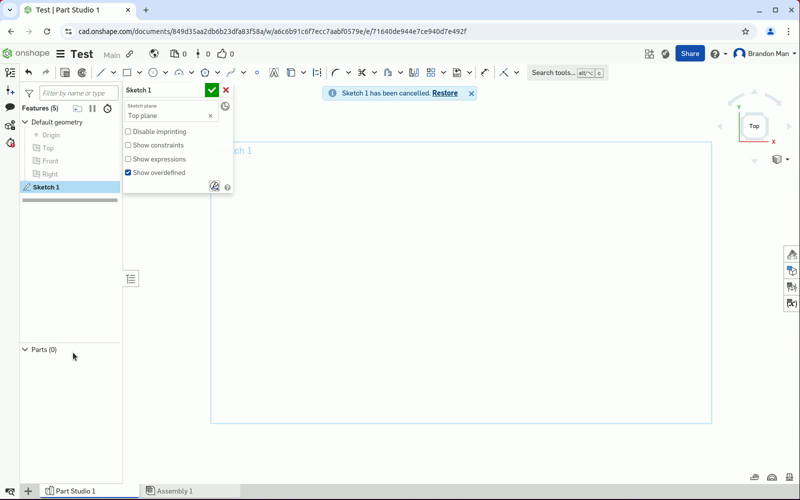
key(y)
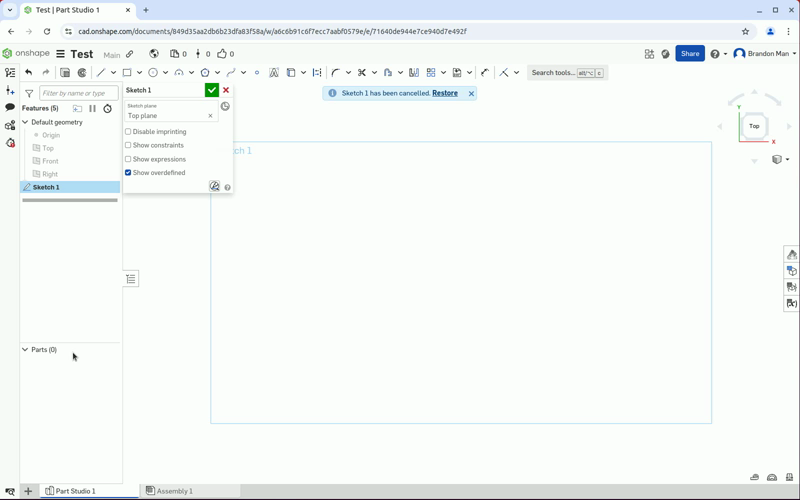
key(c)
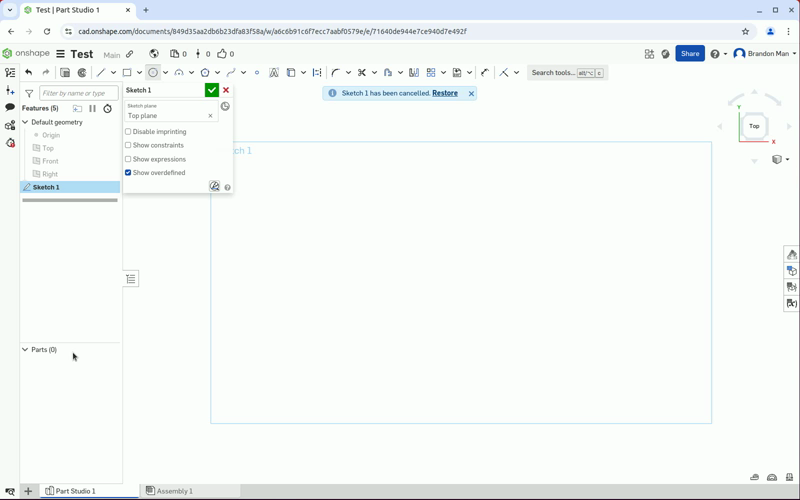
key_down(shift)
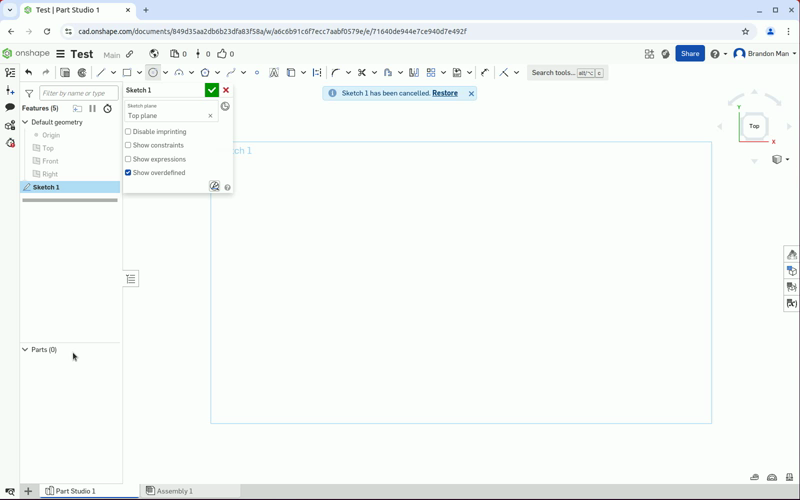
mouse_move(461, 282)
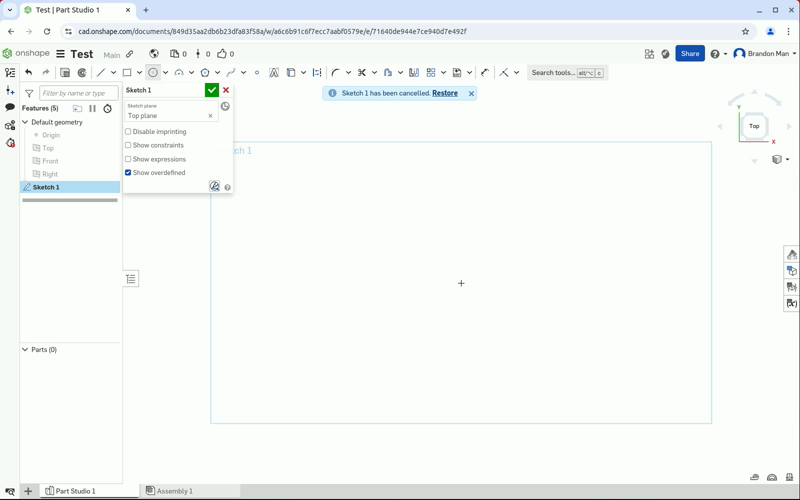
click(461, 282)
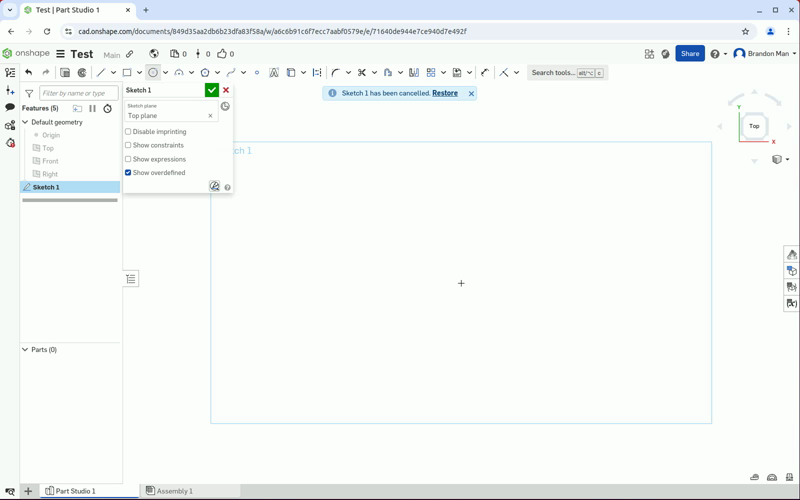
key_up(shift)
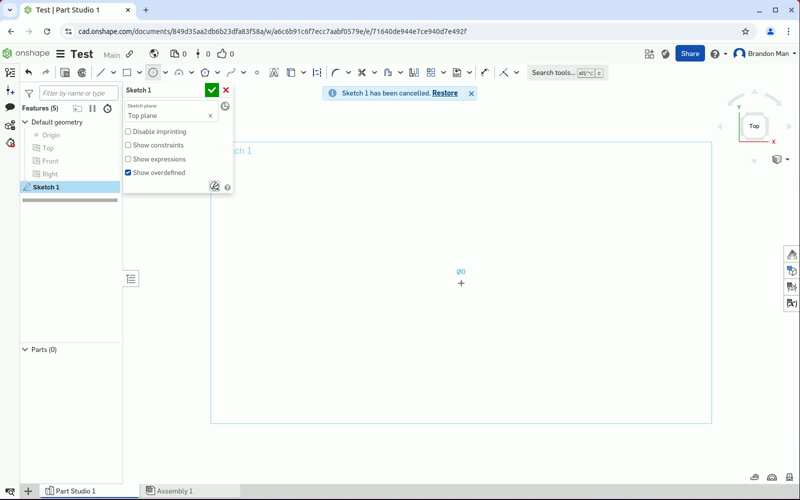
mouse_move(574, 282)
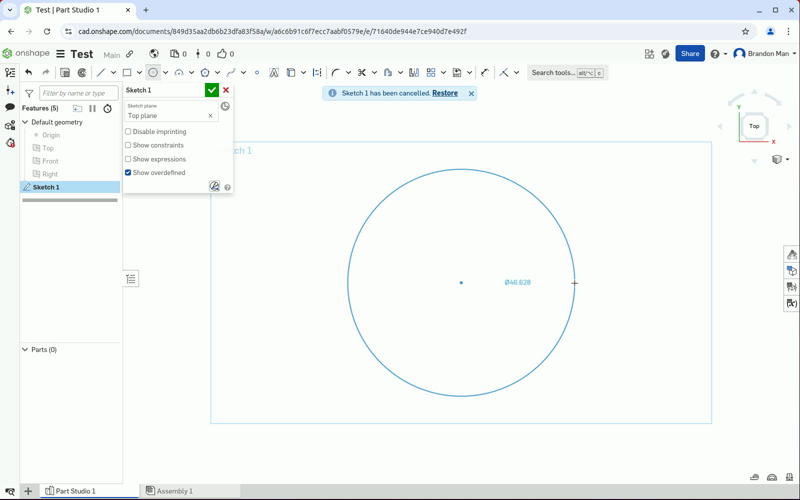
click(574, 282)
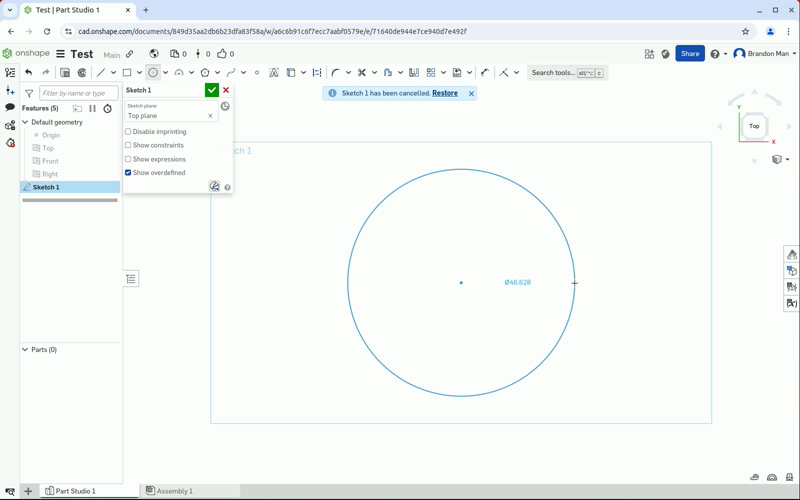
key(esc)
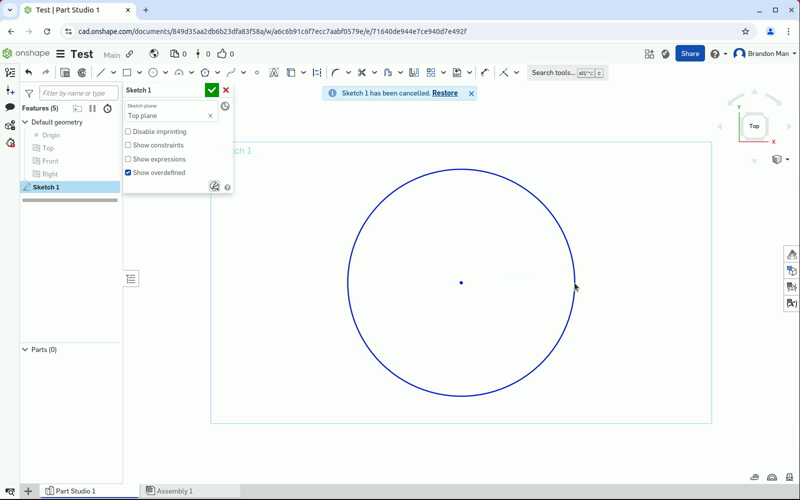
mouse_move(514, 298)
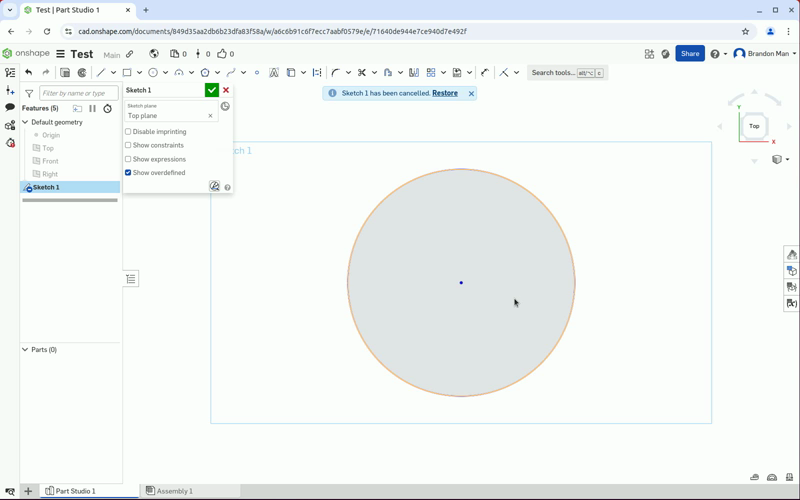
click(514, 298)
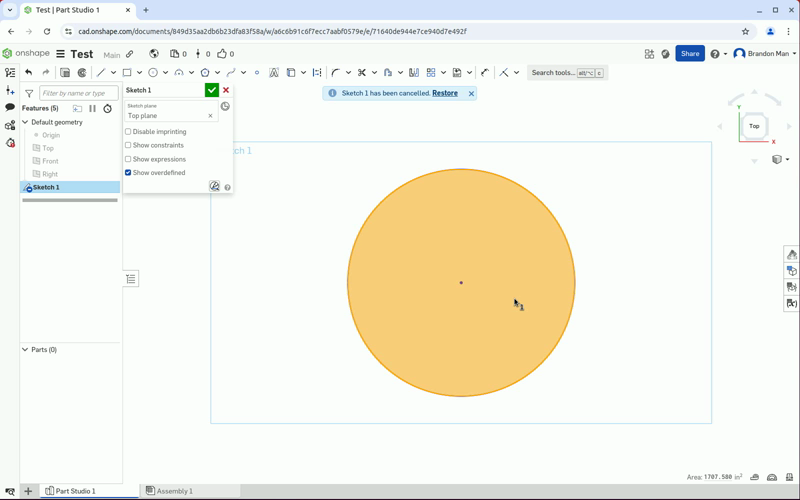
mouse_move(73, 352)
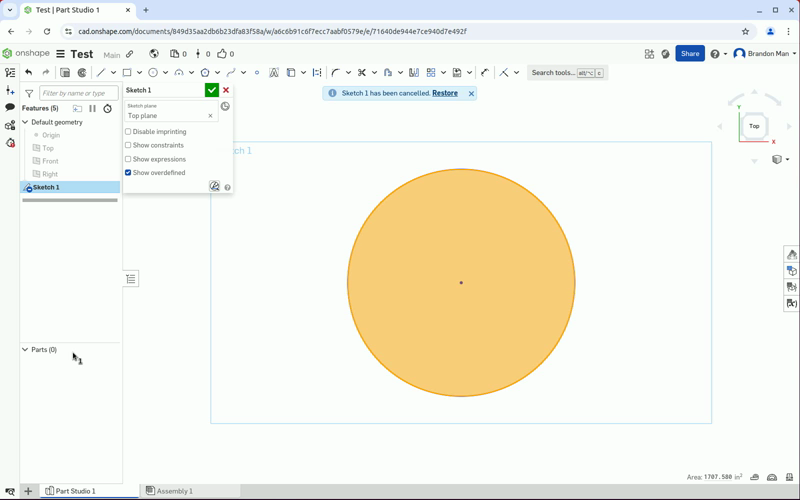
key(shift+y)
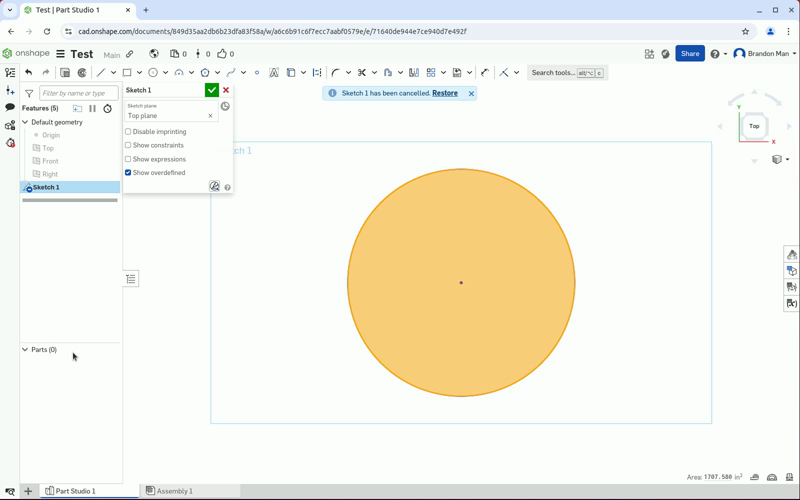
key(shift+e)
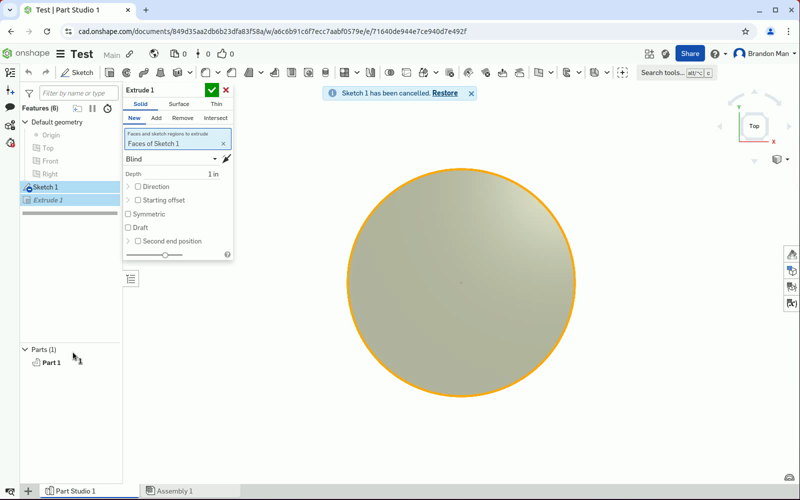
mouse_move(143, 106)
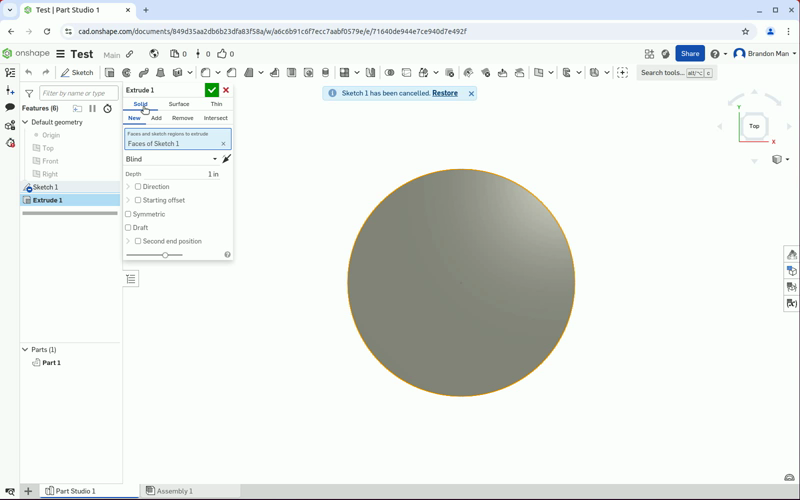
click(143, 106)
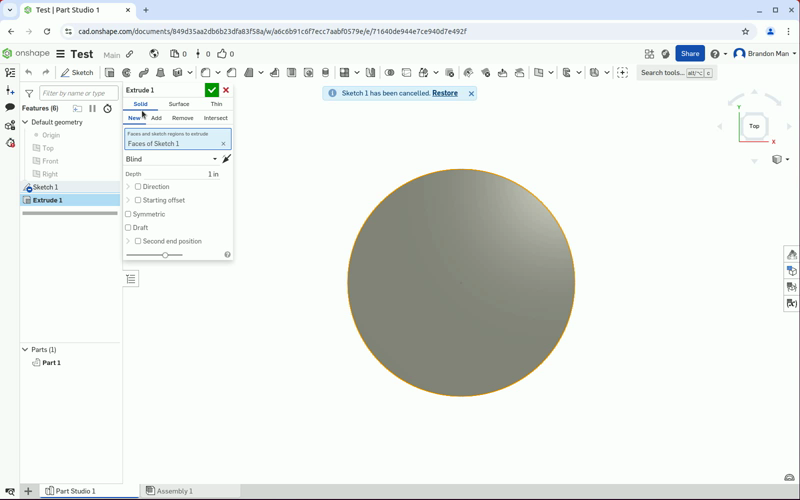
mouse_move(137, 120)
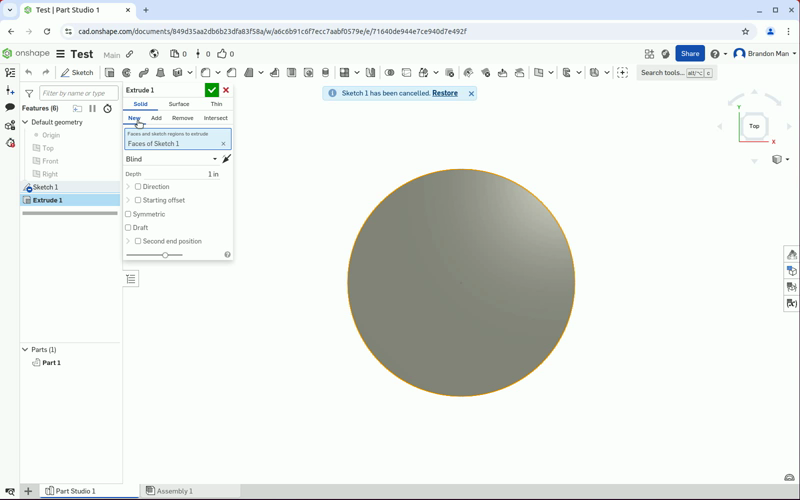
click(137, 120)
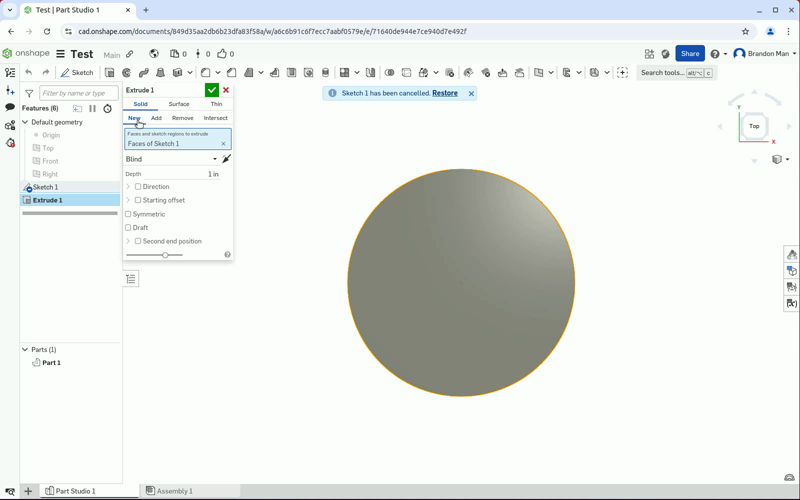
key(tab, 4)
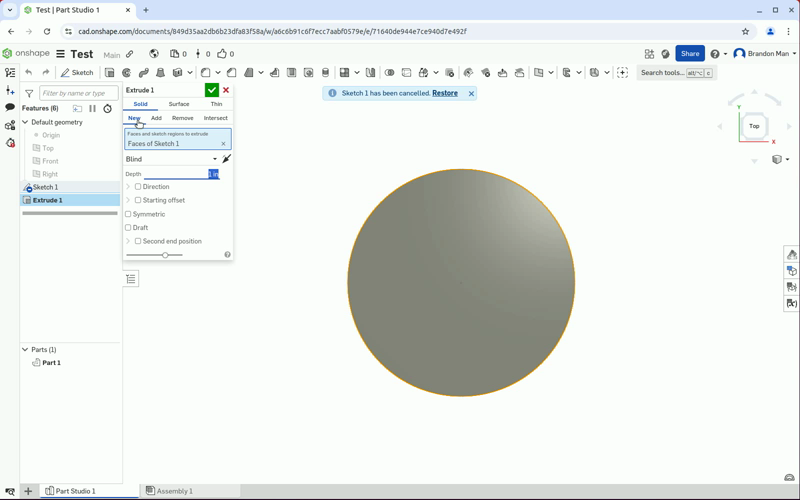
text(23.108)
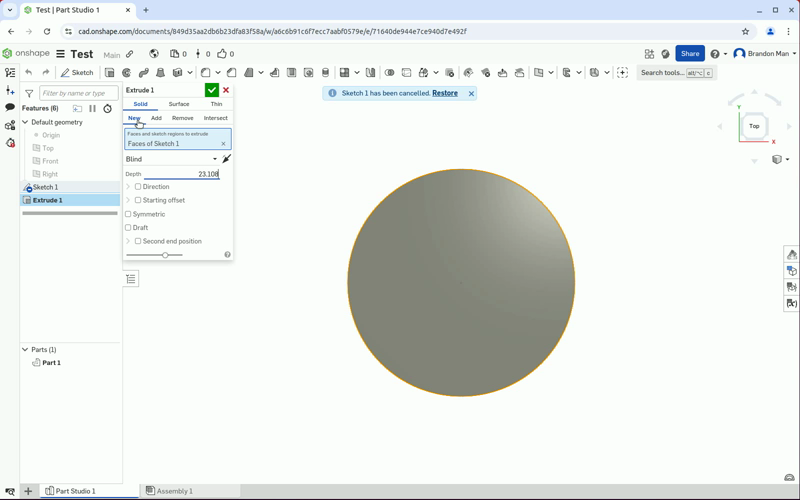
key(enter)
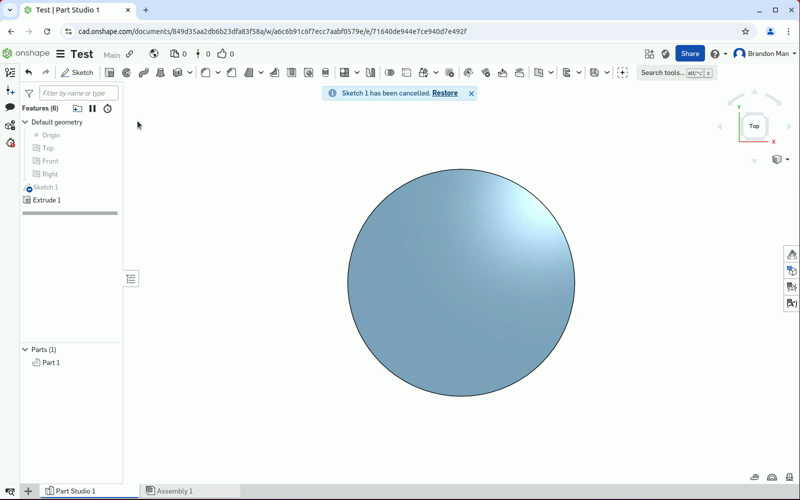
key(shift+h)
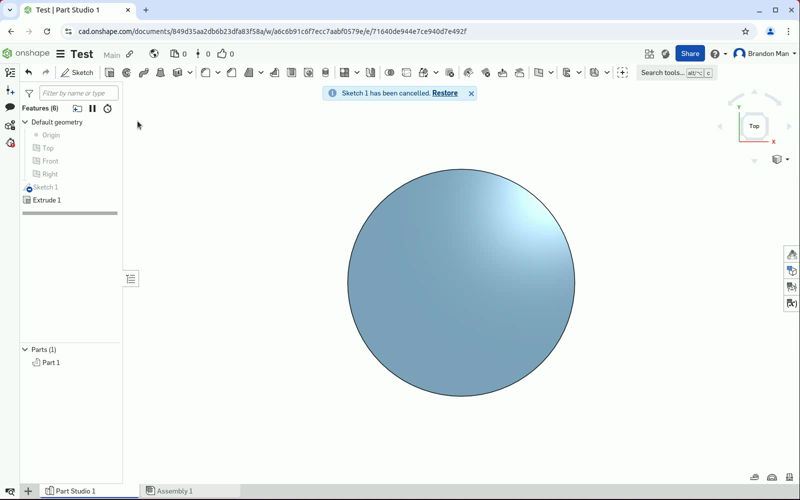
key(shift+h)
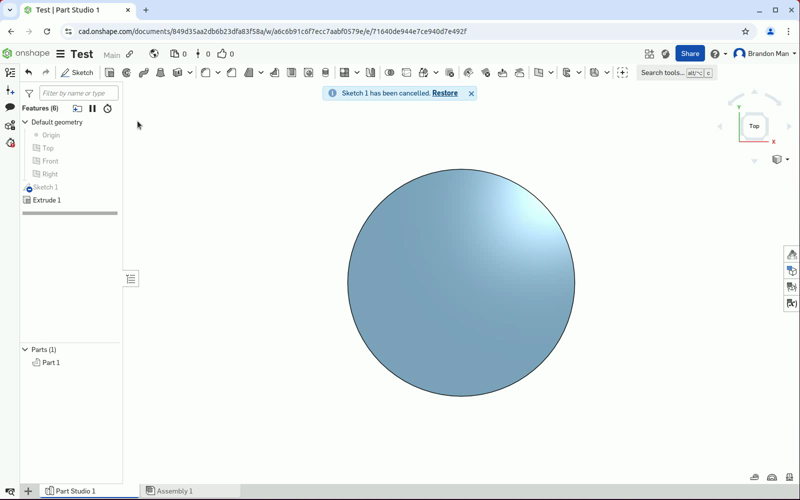
mouse_move(73, 189)
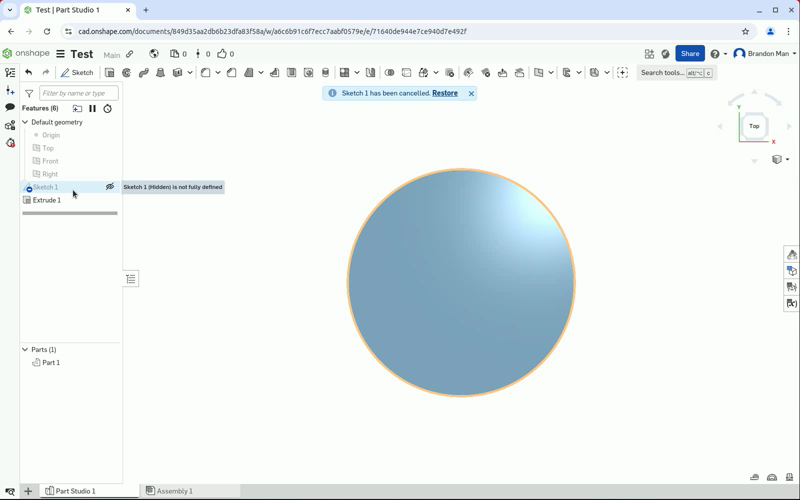
click(73, 189)
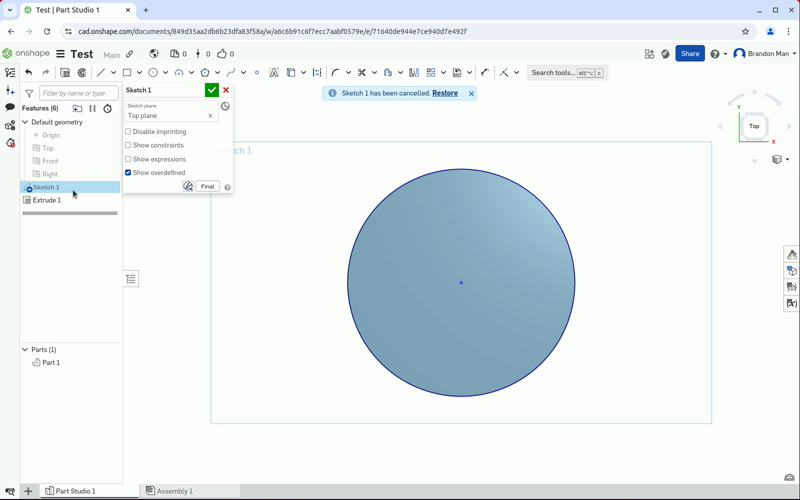
mouse_move(229, 92)
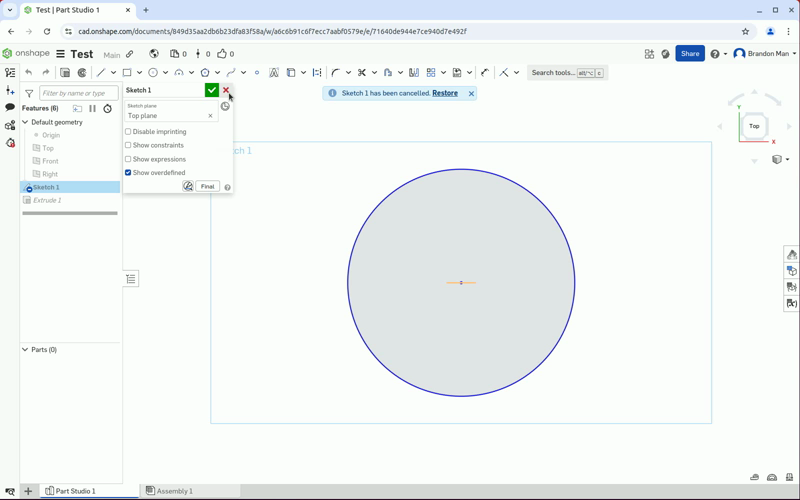
click(229, 92)
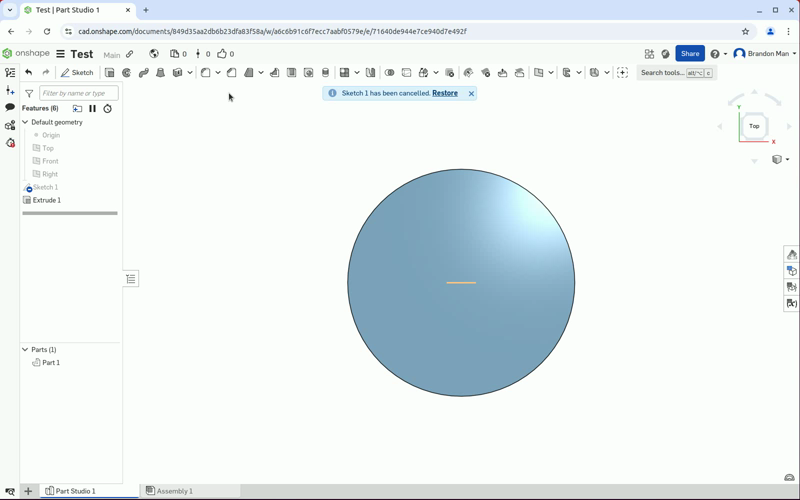
mouse_move(541, 75)
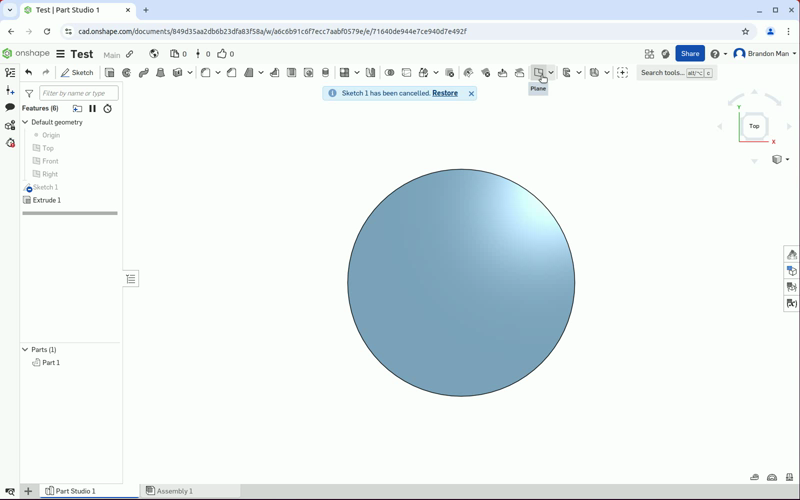
click(541, 75)
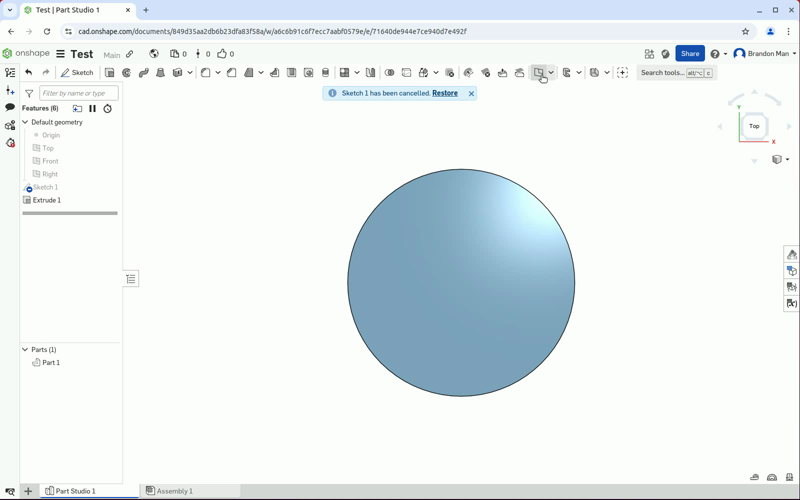
mouse_move(73, 150)
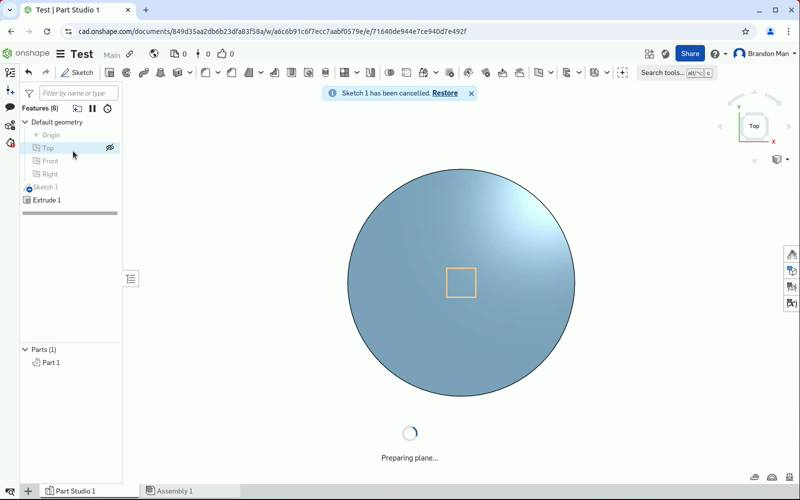
click(73, 150)
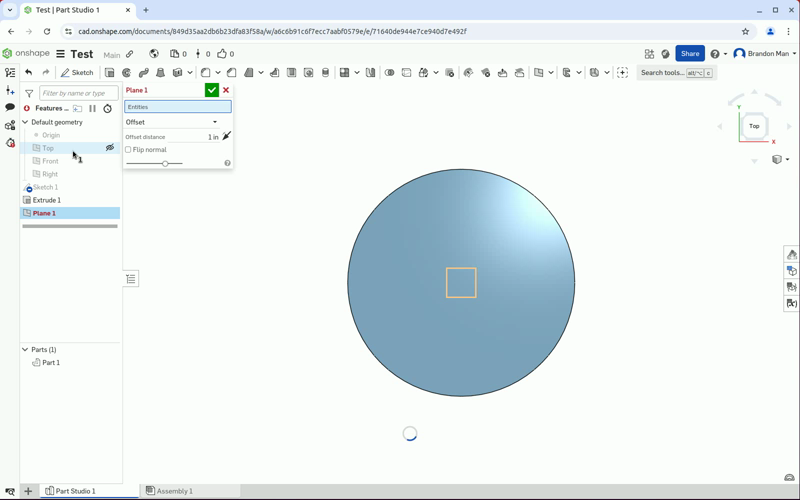
key(tab, 2)
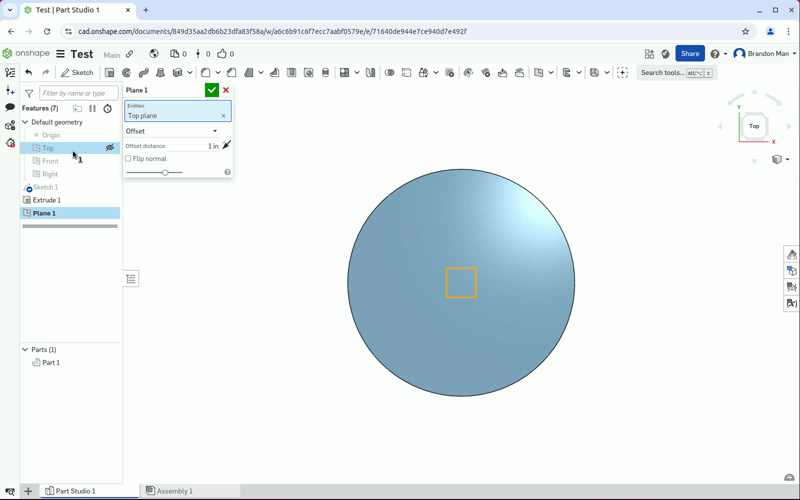
text(23.108)
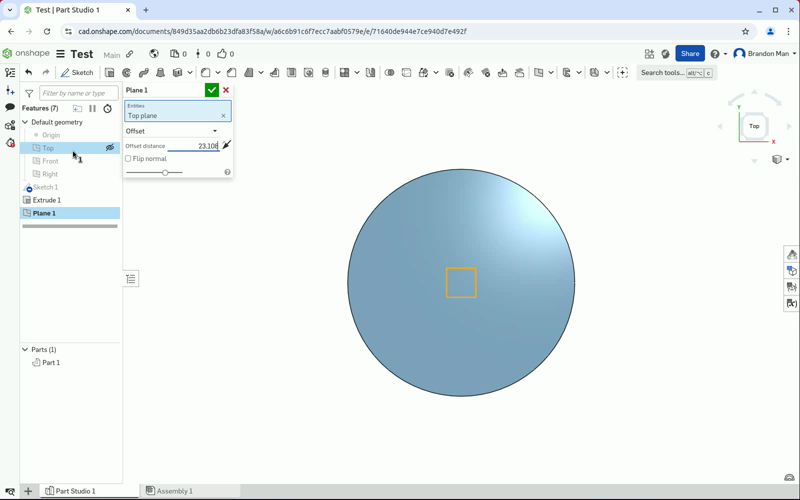
key(enter, 2)
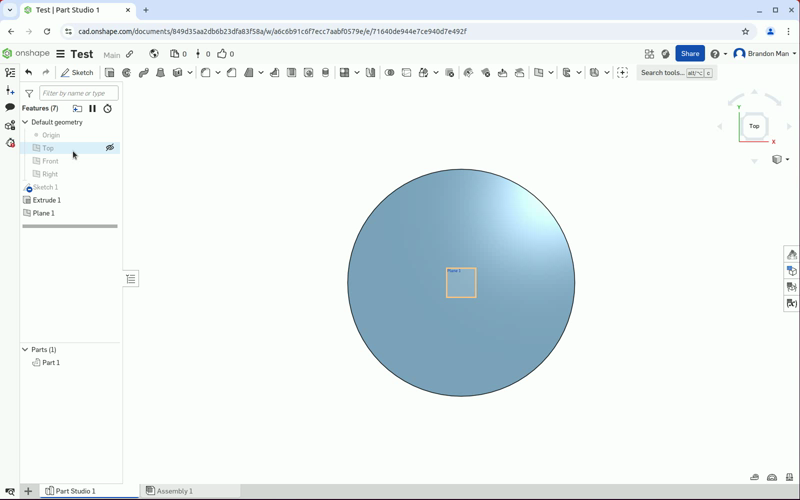
key(shift+s)
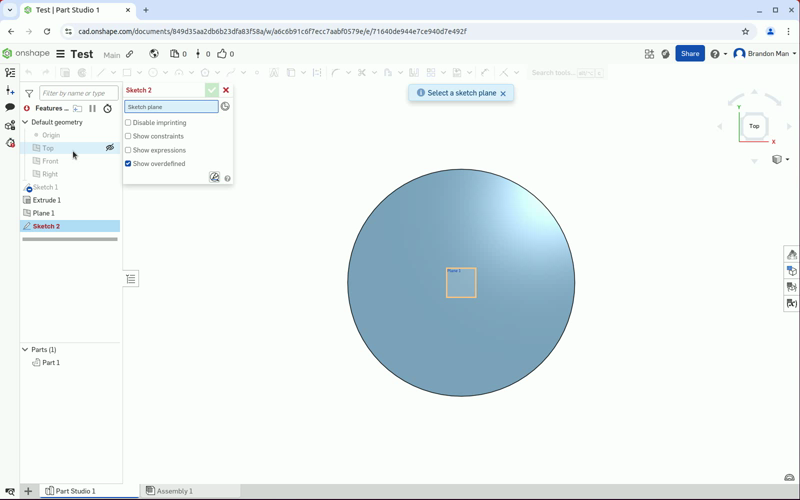
mouse_move(73, 215)
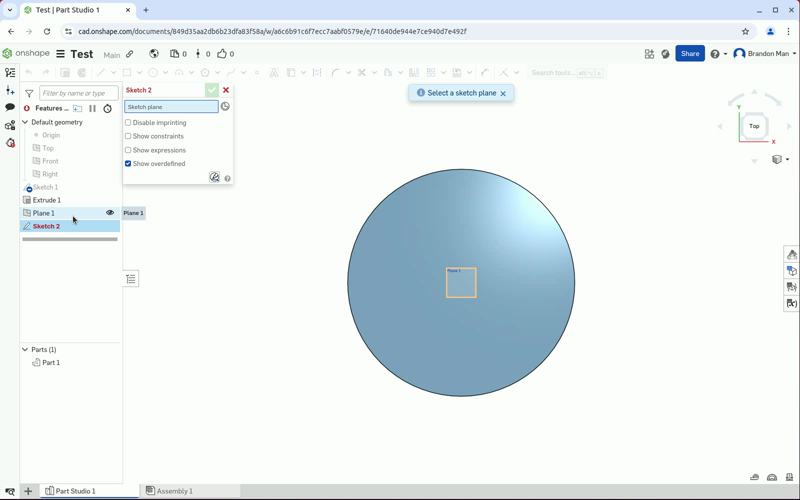
click(73, 215)
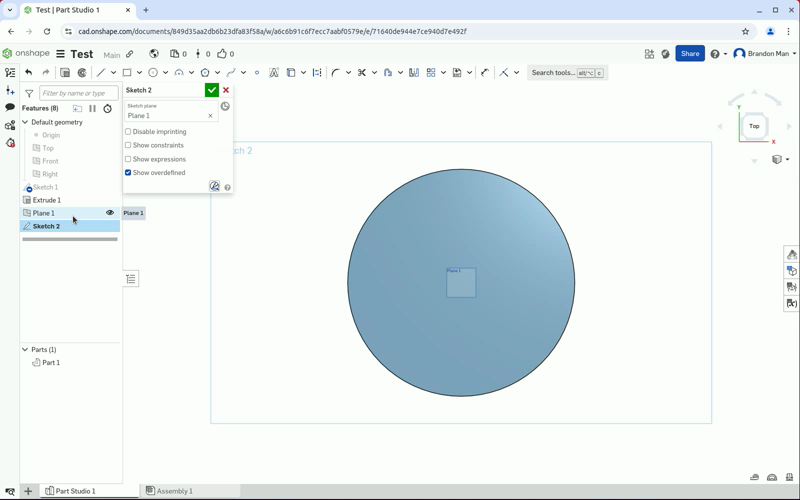
mouse_move(73, 352)
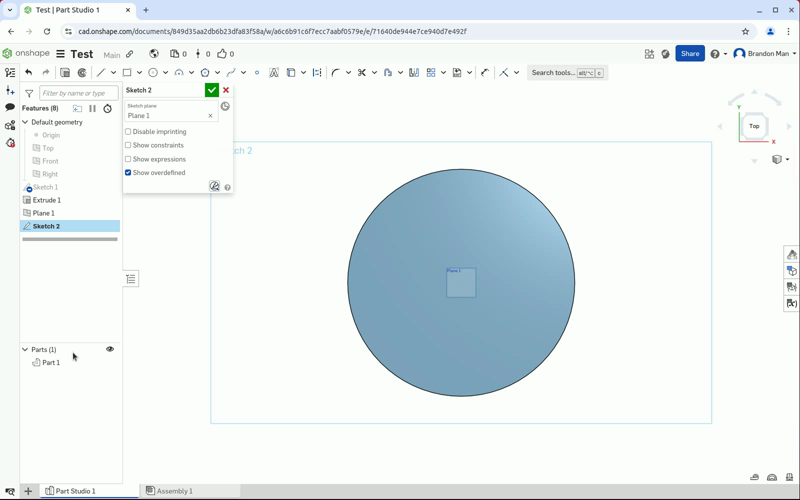
key(y)
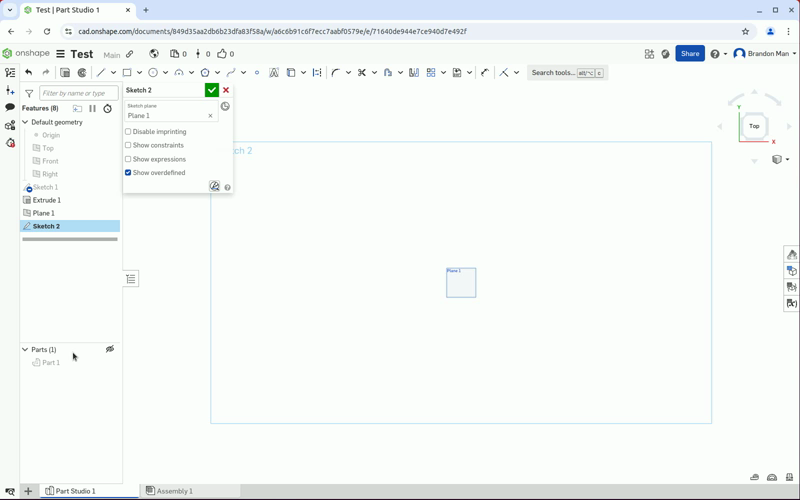
key(c)
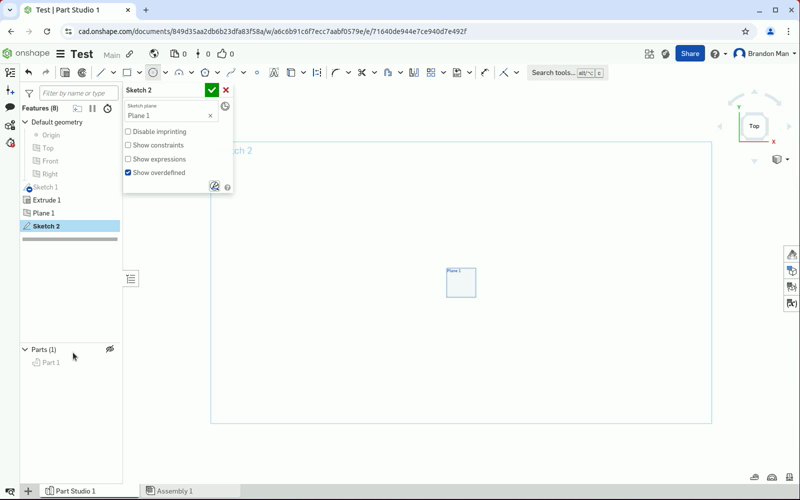
key_down(shift)
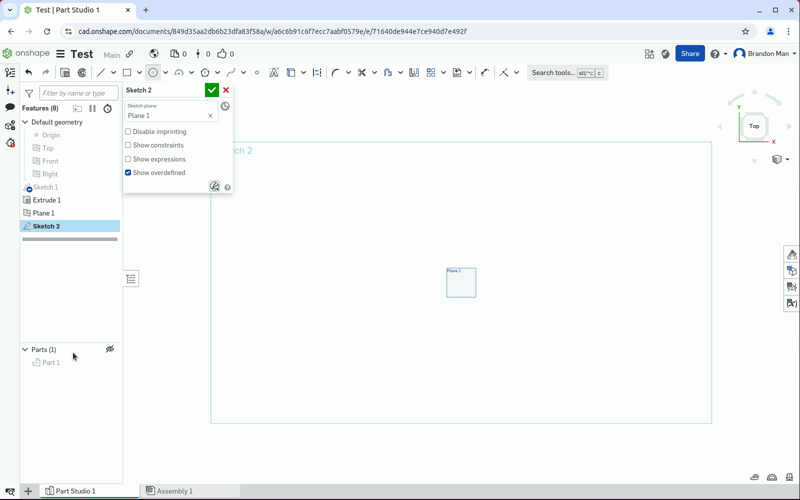
mouse_move(460, 282)
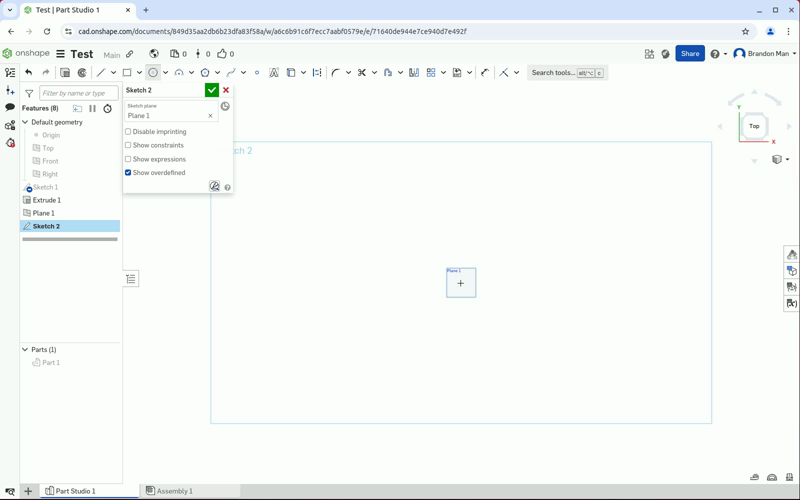
click(460, 282)
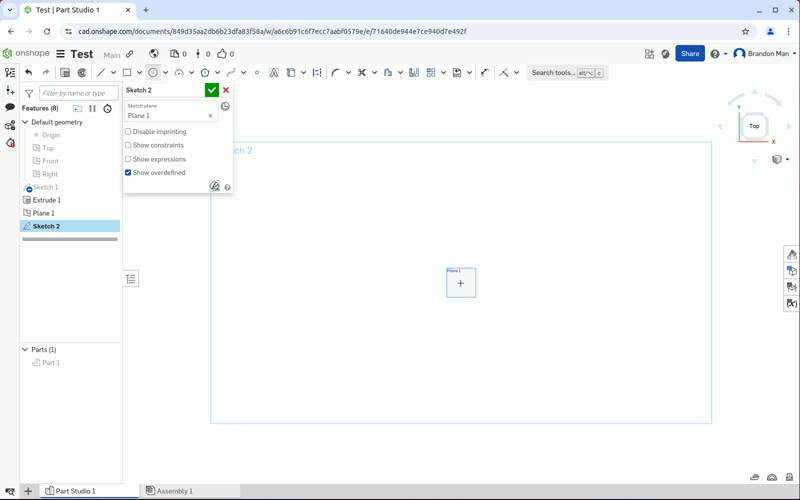
key_up(shift)
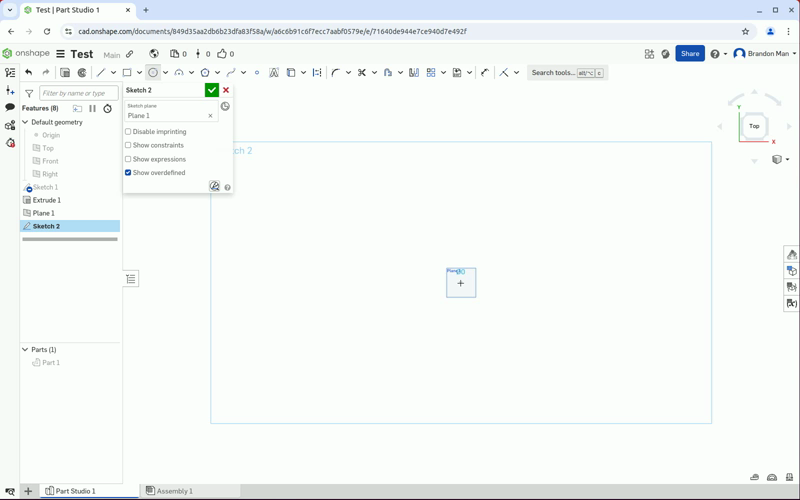
mouse_move(553, 282)
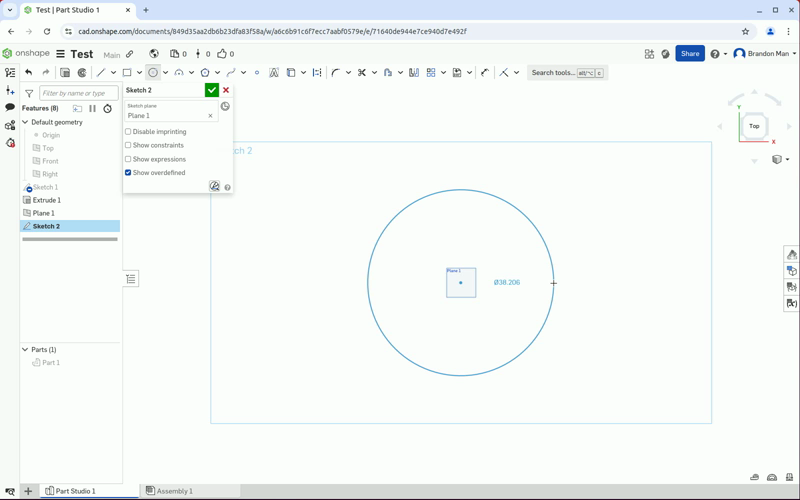
click(553, 282)
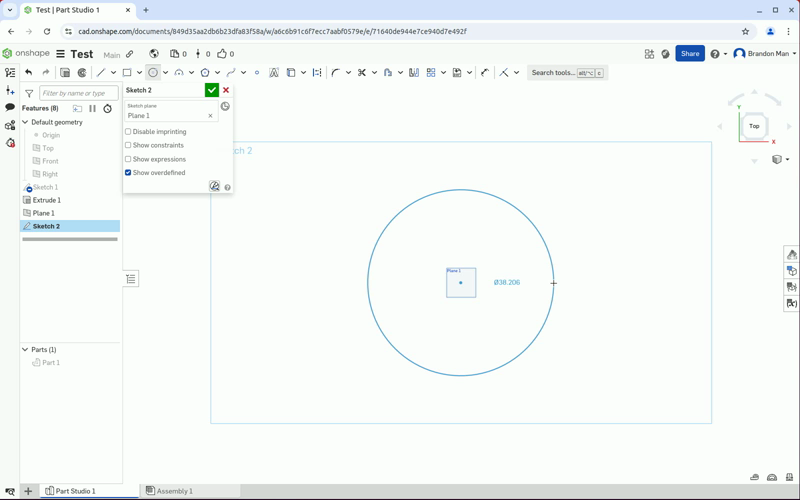
key(esc)
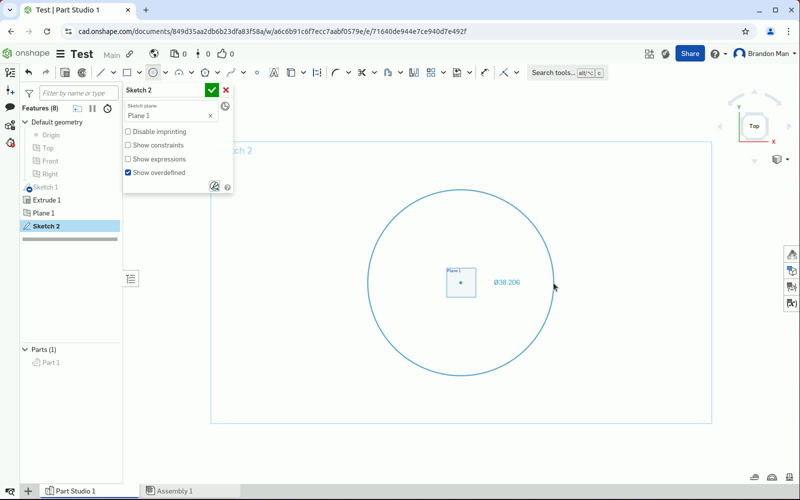
mouse_move(420, 301)
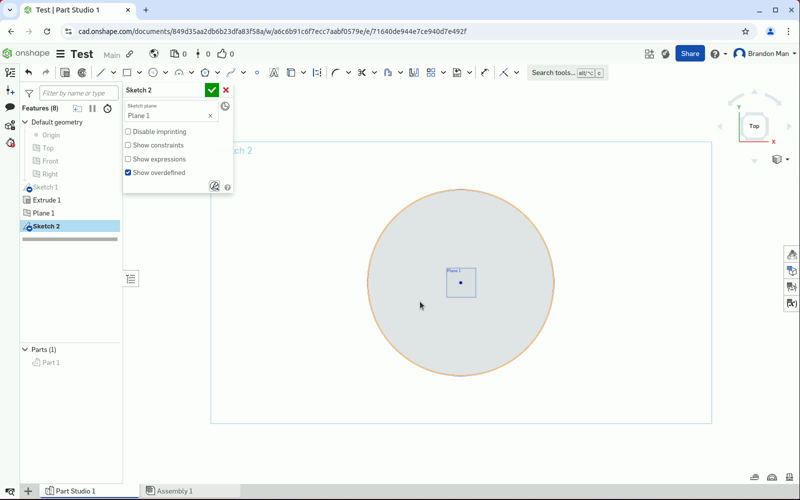
click(420, 301)
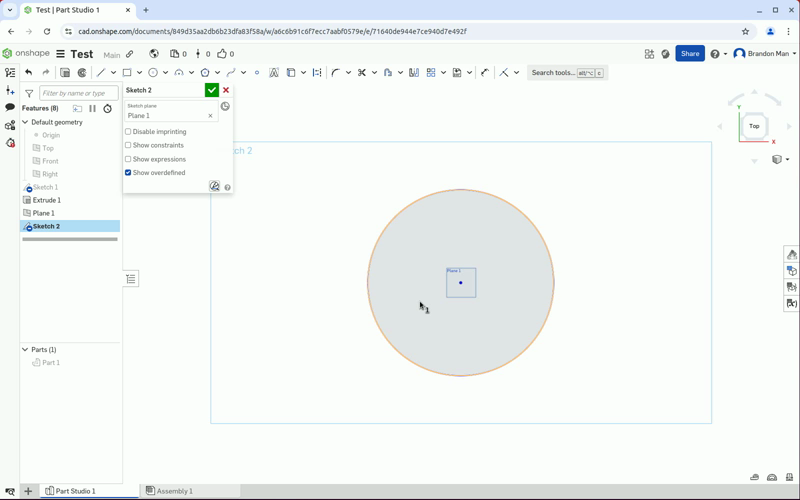
mouse_move(73, 352)
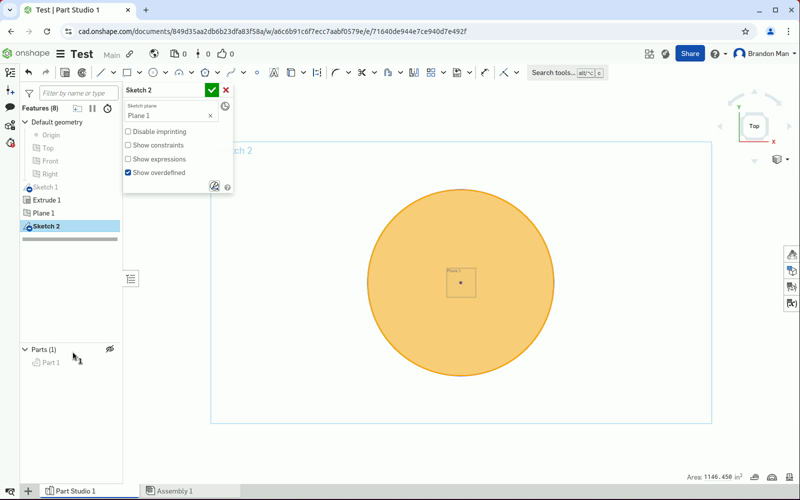
key(shift+y)
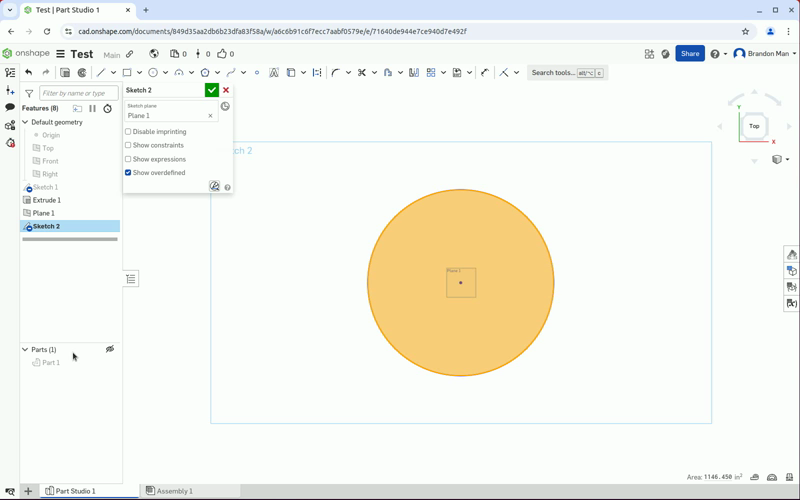
key(shift+e)
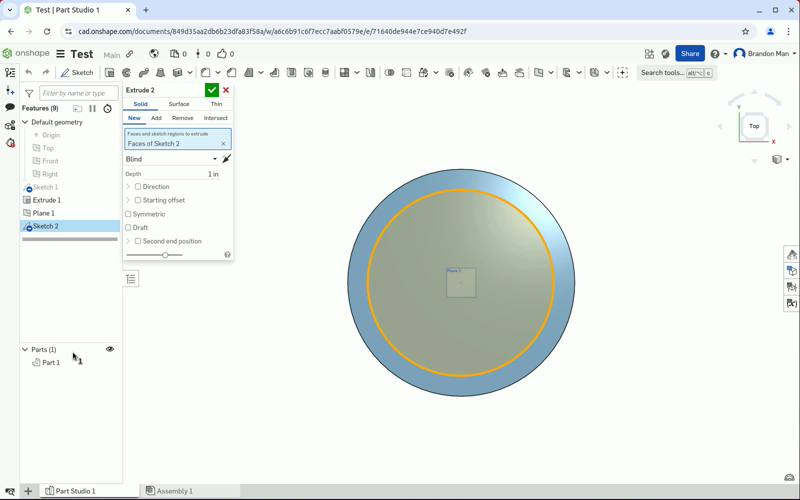
mouse_move(143, 106)
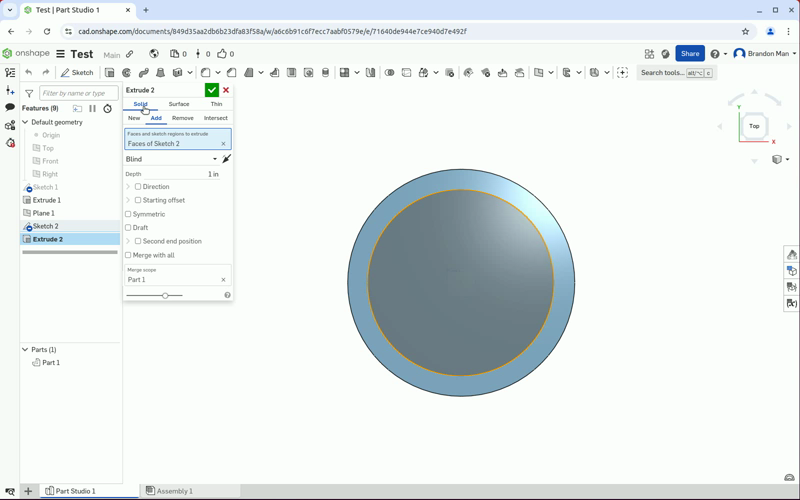
click(143, 106)
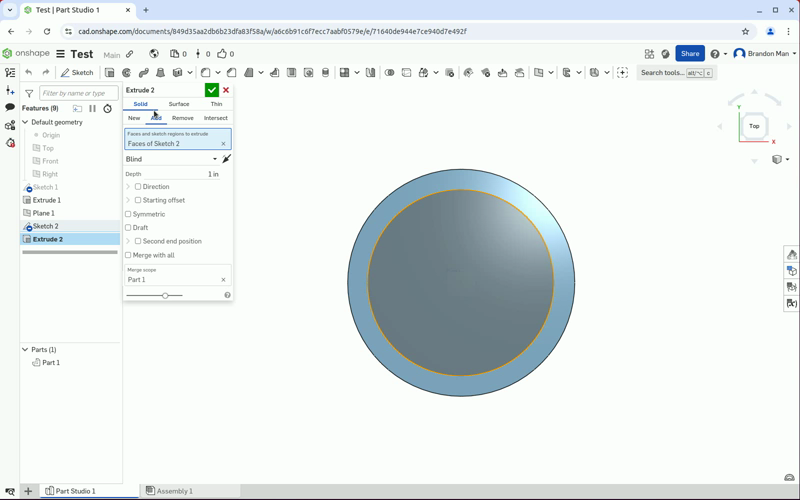
mouse_move(186, 120)
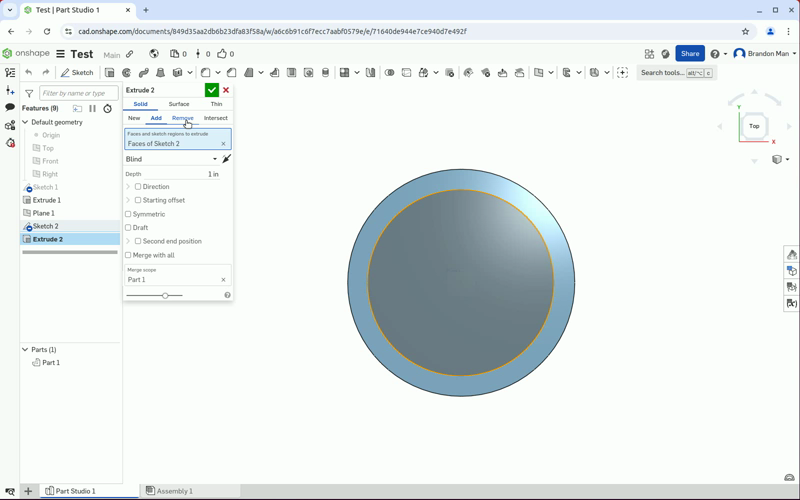
click(186, 120)
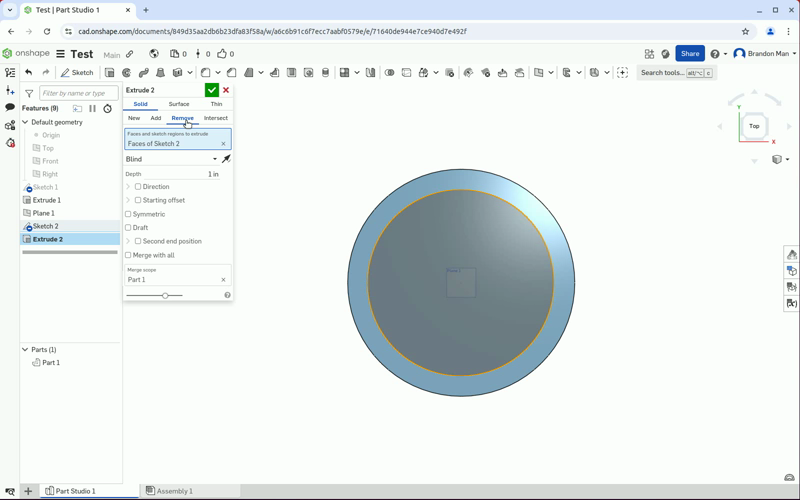
key(tab, 4)
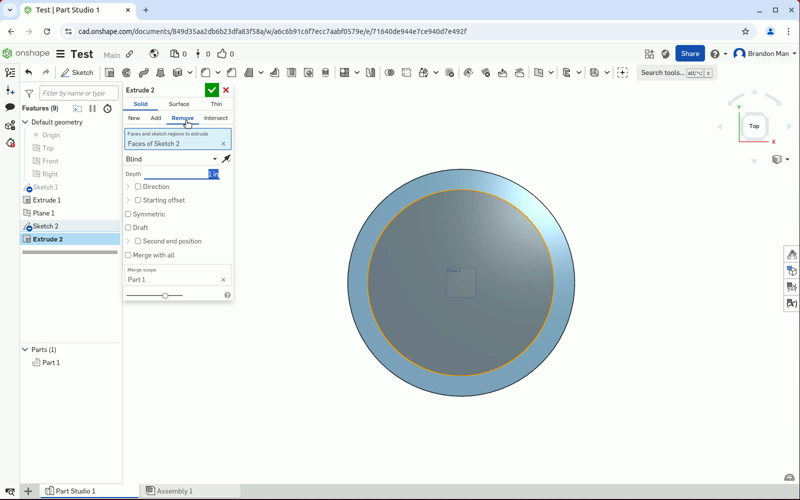
text(23.59)
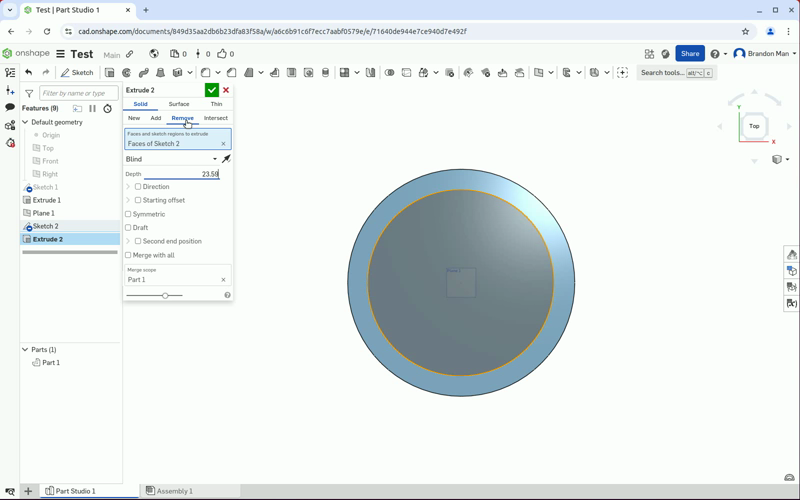
key(tab, 6)
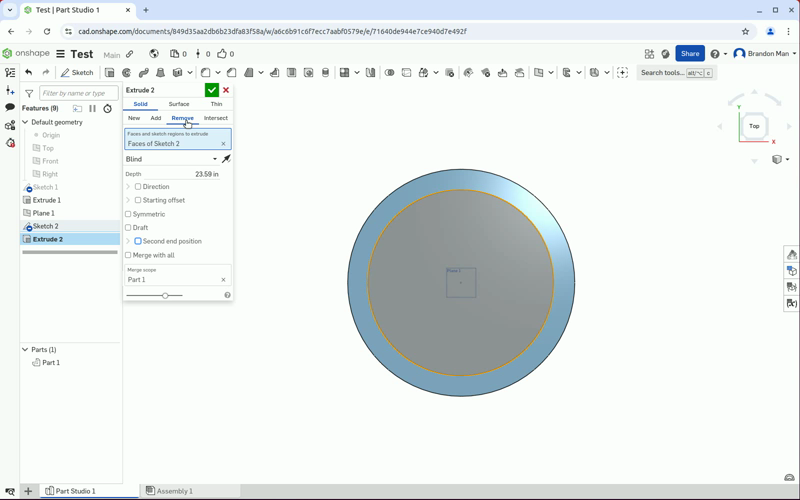
key(space)
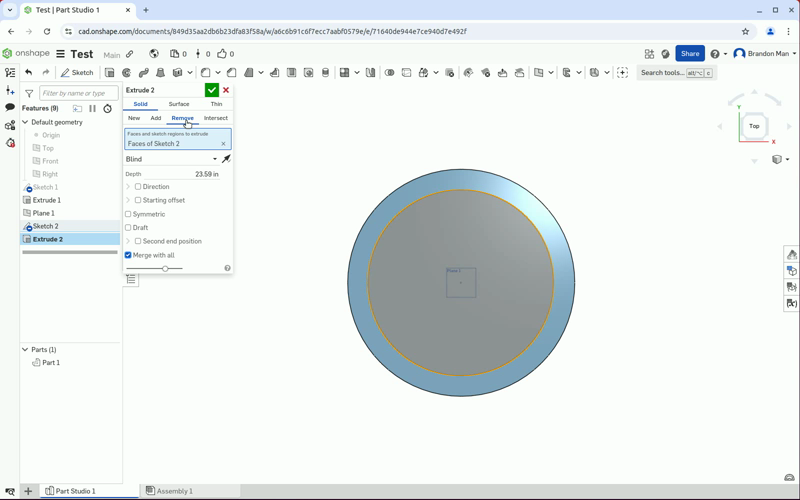
key(enter)
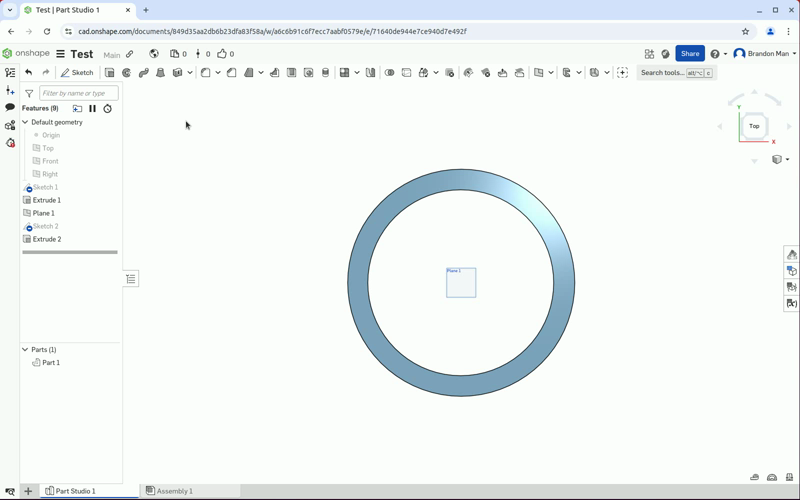
key(shift+h)
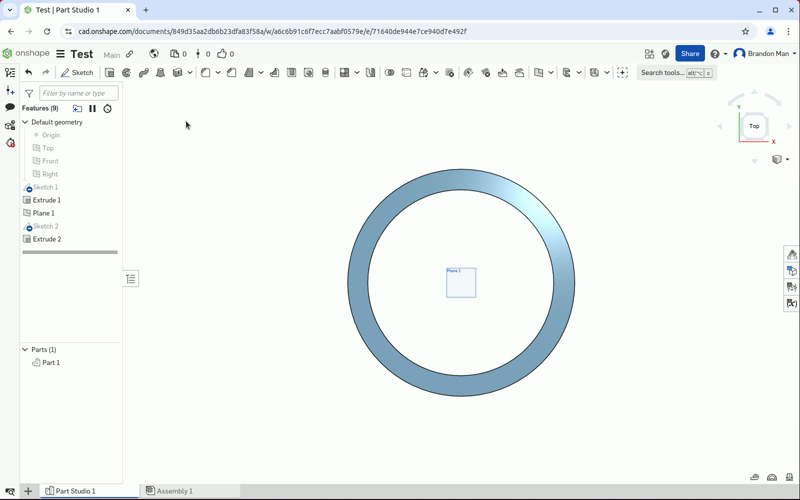
key(shift+h)
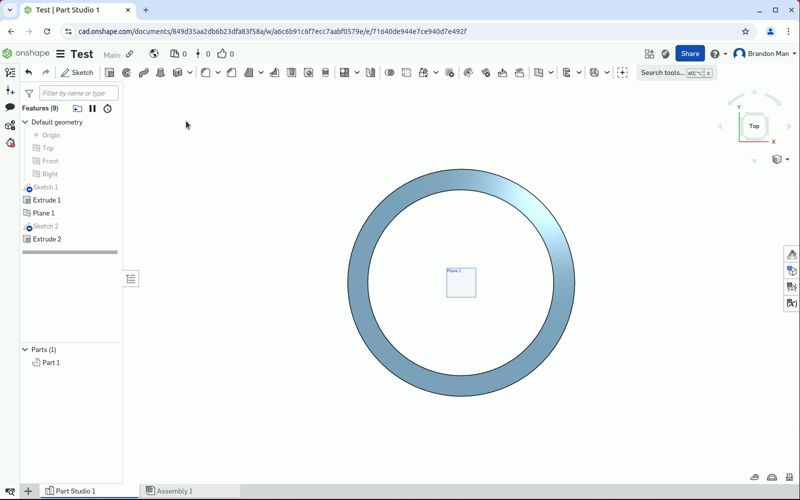
key(shift+7)
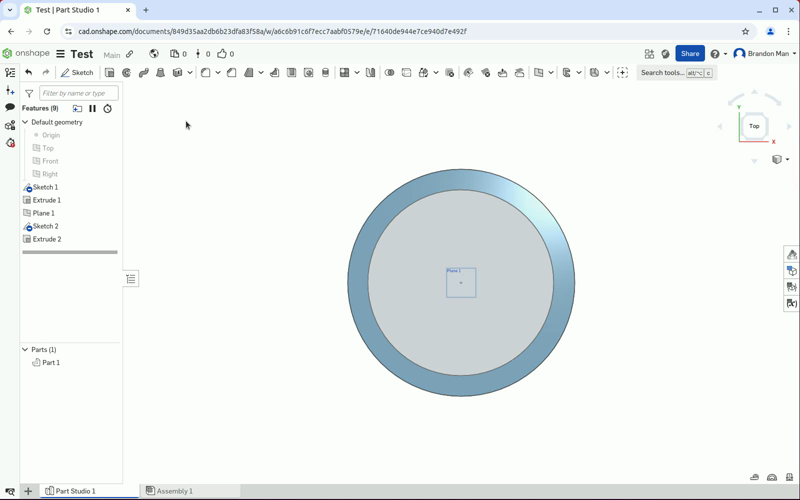
key(up, 3)
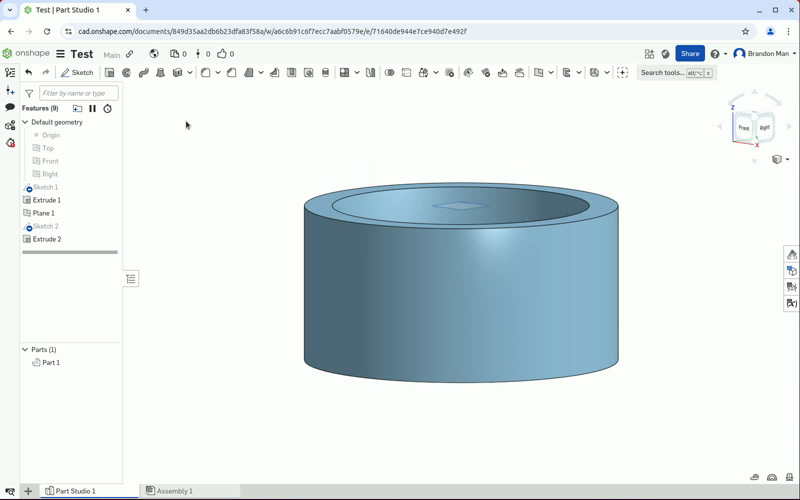
key(left, 3)
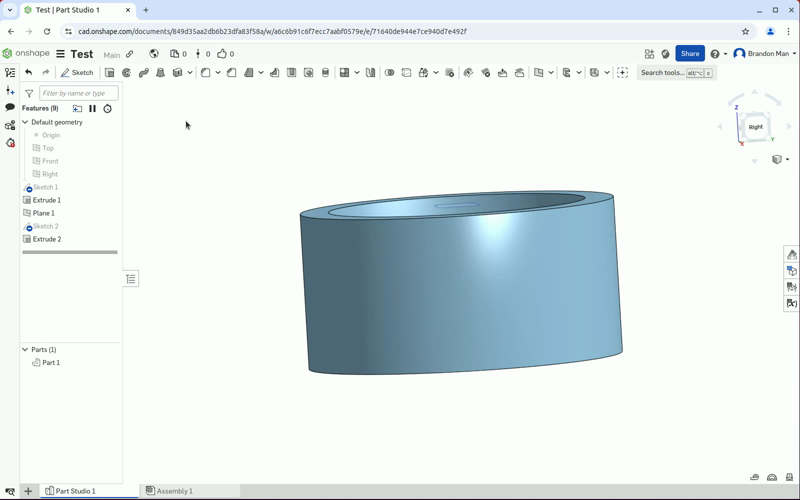
key(right, 3)
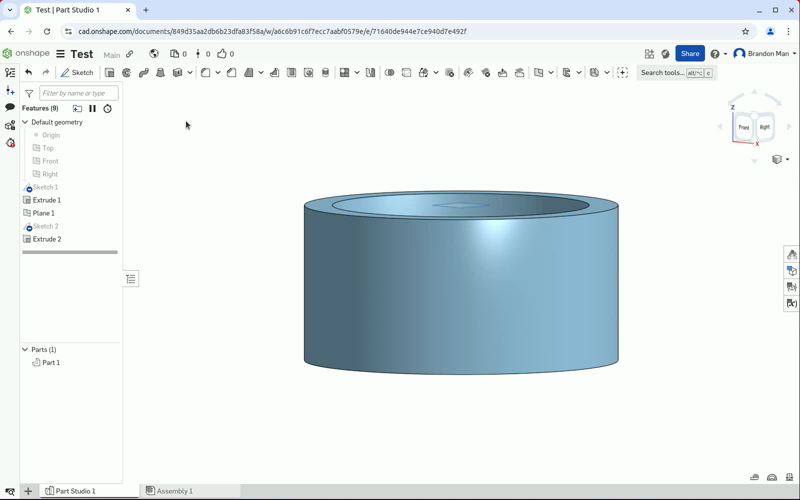
key(down, 3)
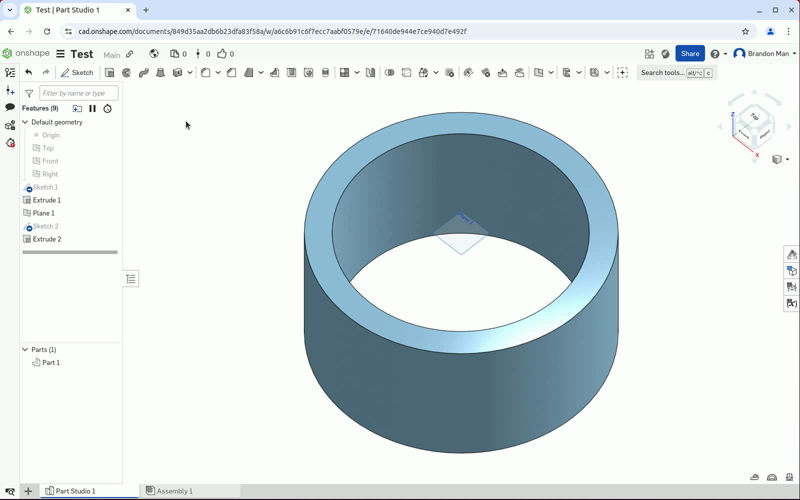
mouse_move(73, 189)
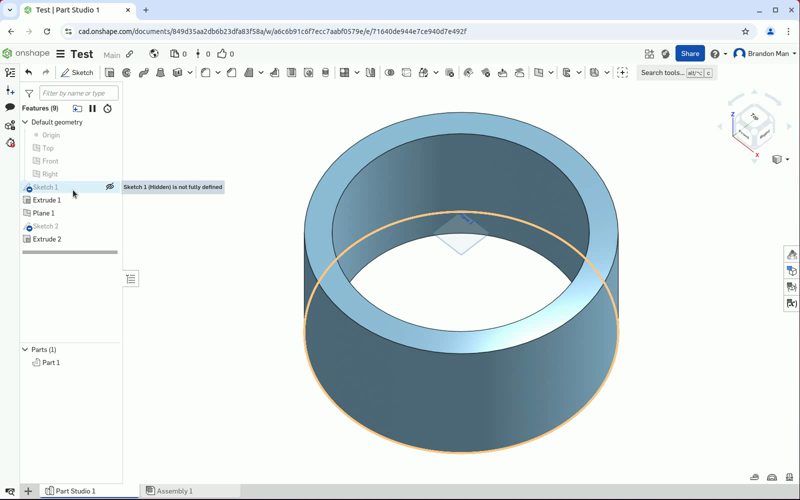
click(73, 189)